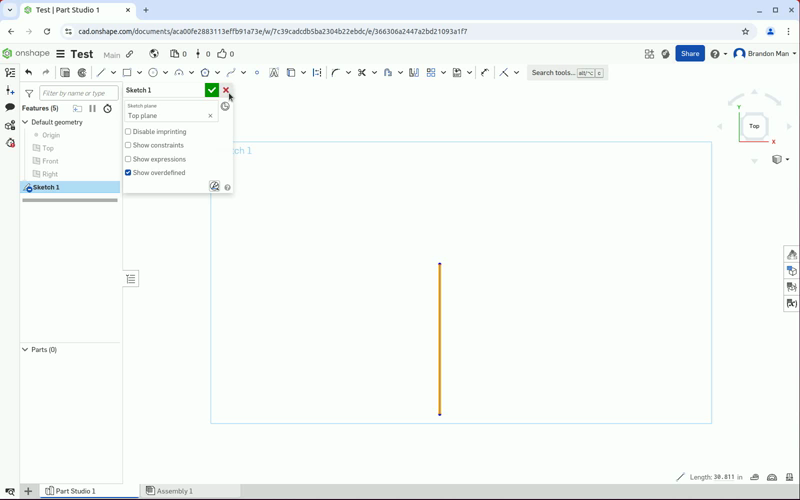
key(shift+h)
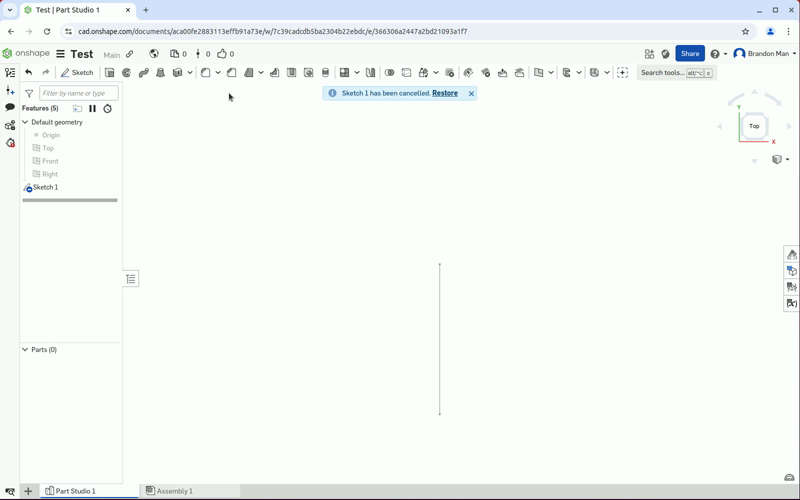
key(shift+s)
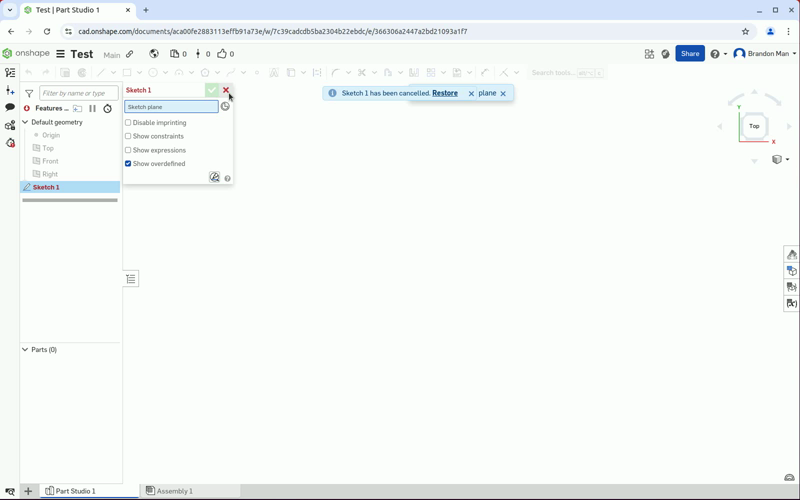
mouse_move(73, 150)
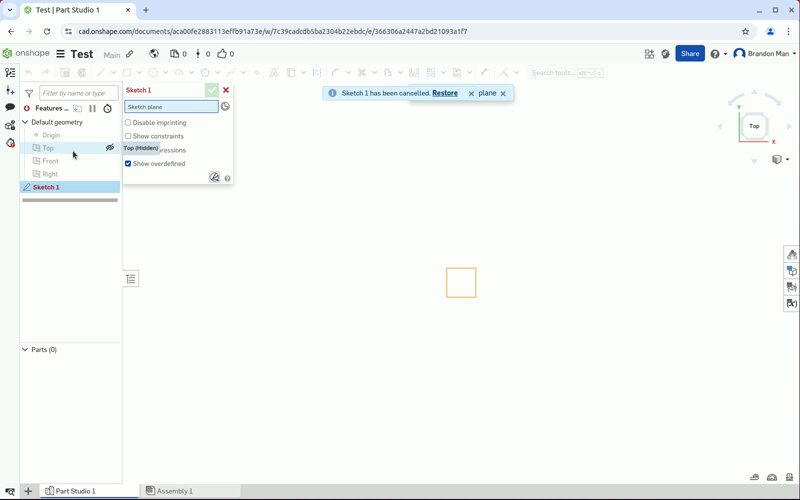
click(73, 150)
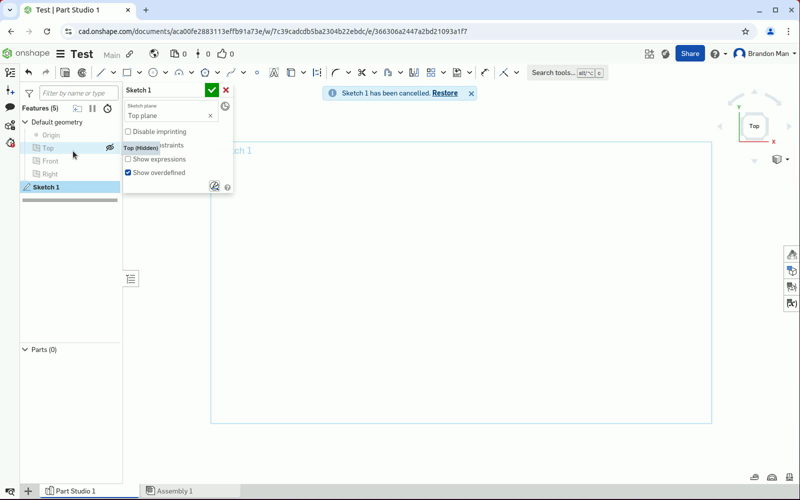
mouse_move(73, 352)
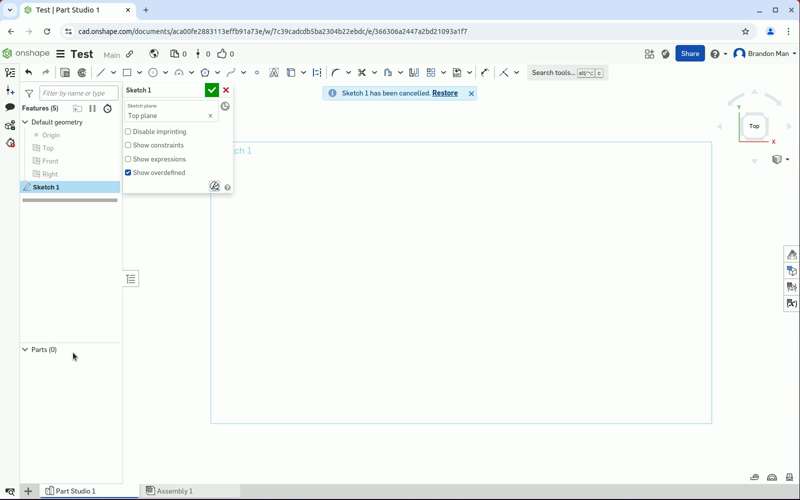
key(y)
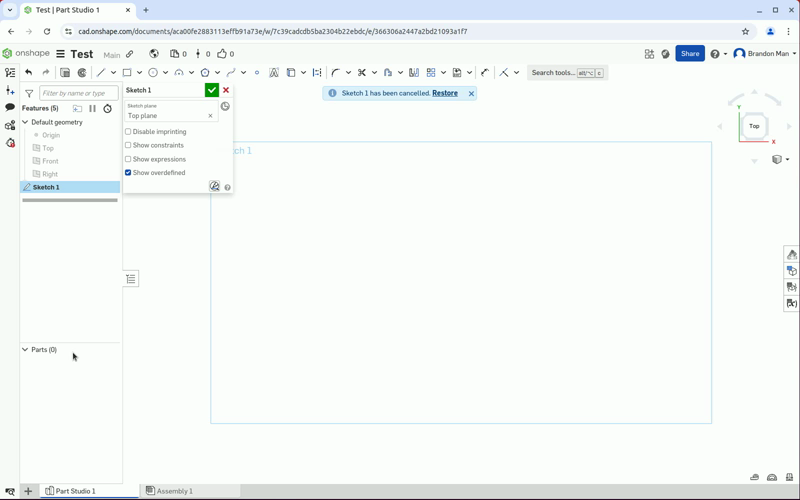
key(c)
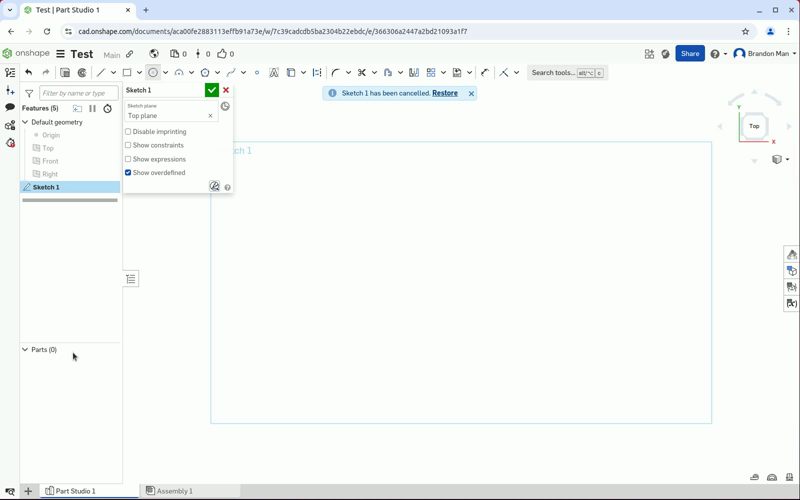
key_down(shift)
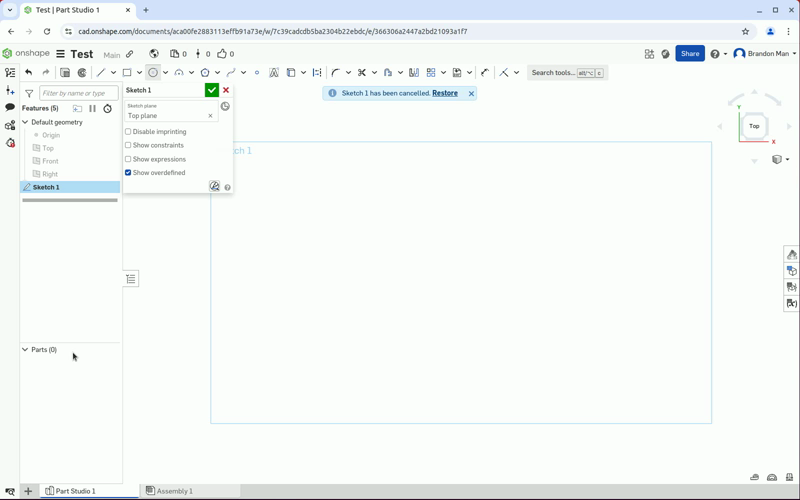
mouse_move(460, 282)
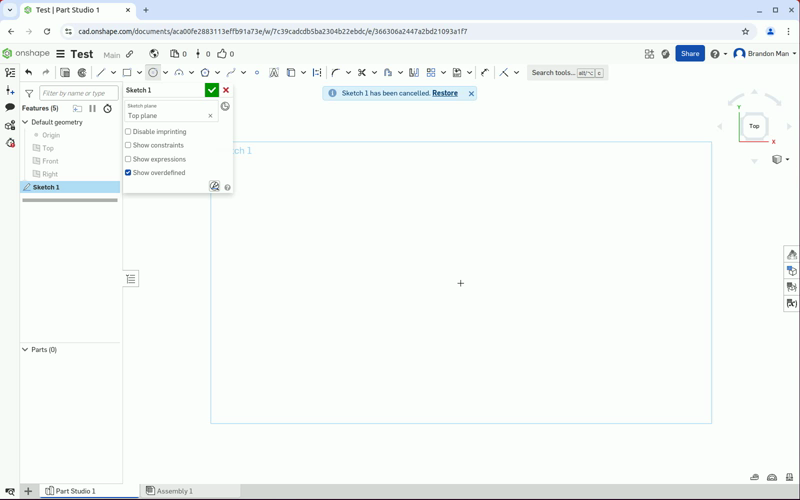
click(460, 282)
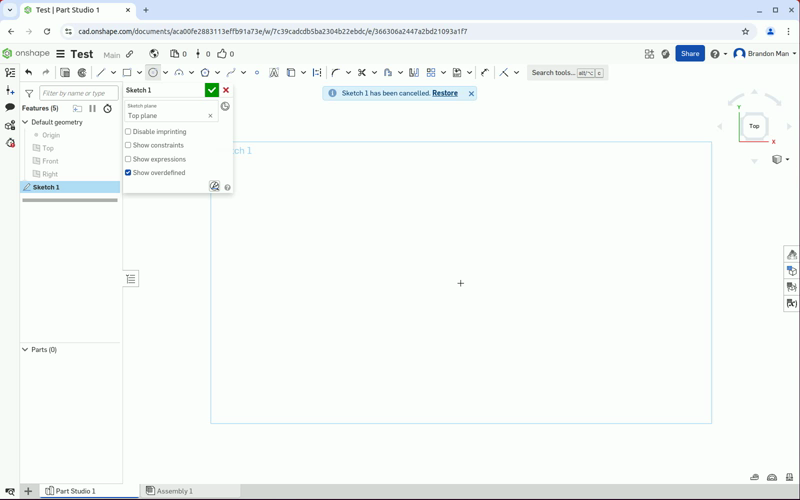
key_up(shift)
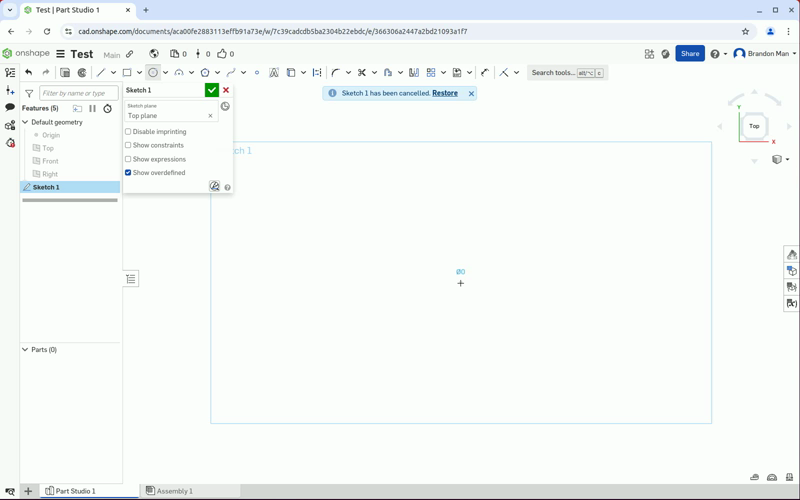
mouse_move(533, 282)
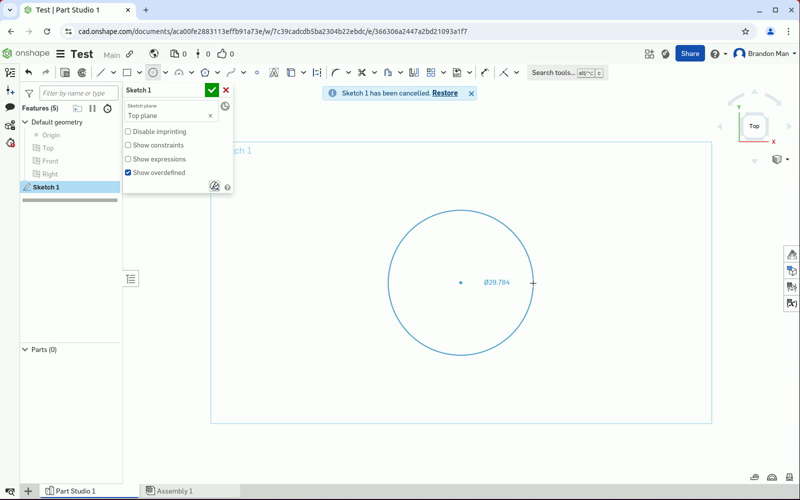
click(533, 282)
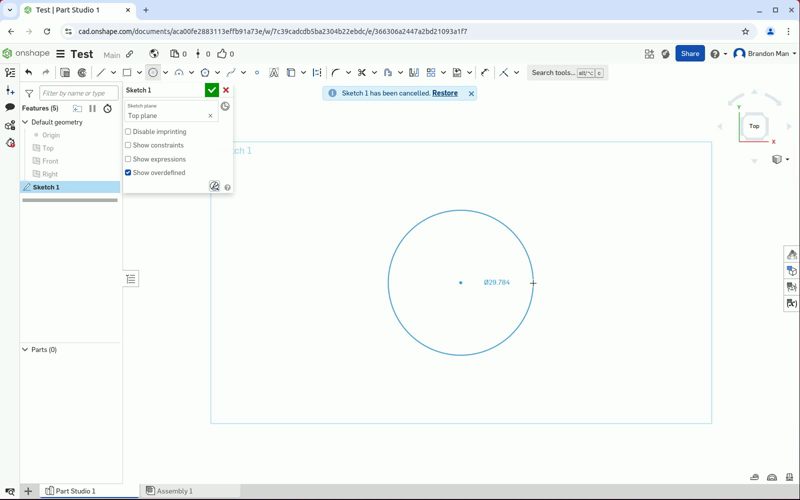
key(esc)
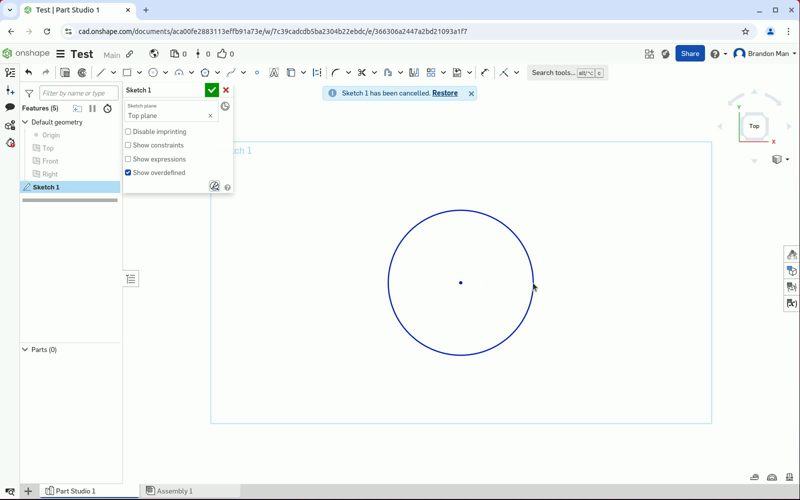
mouse_move(458, 270)
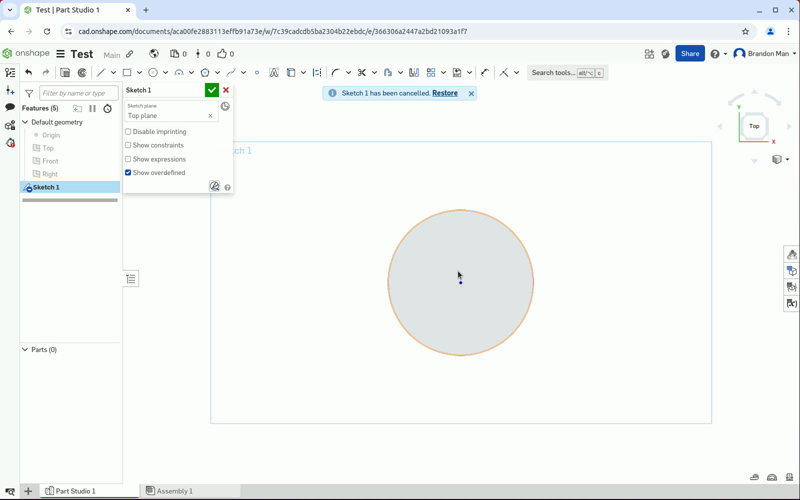
click(458, 270)
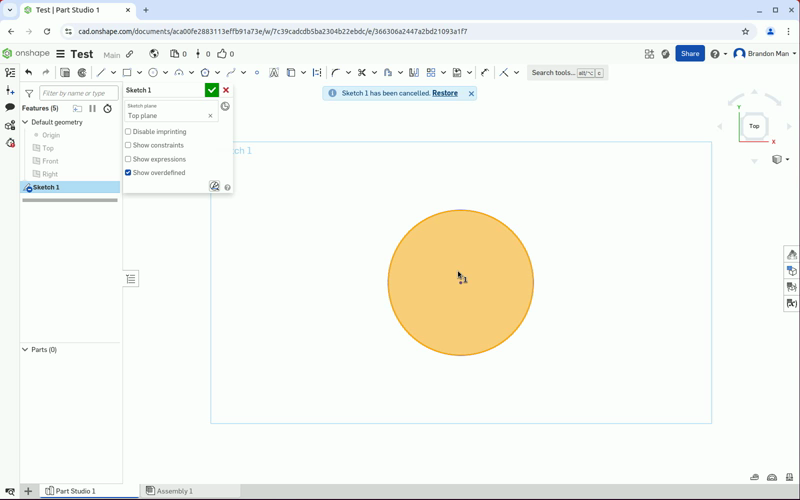
mouse_move(73, 352)
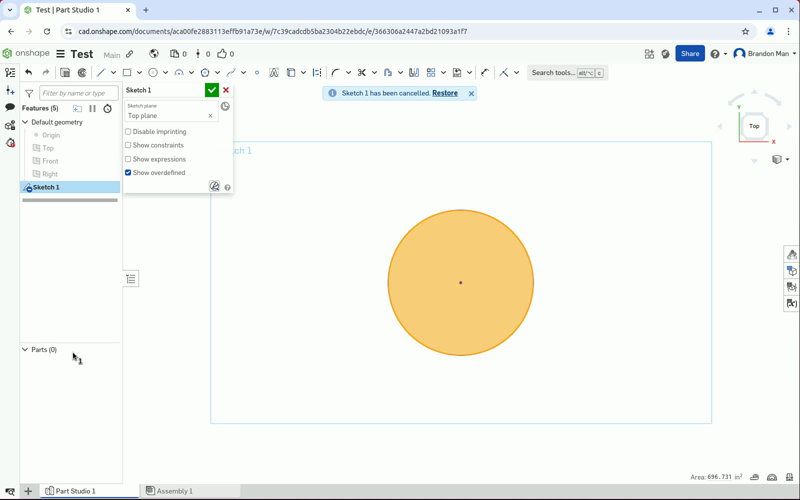
key(shift+y)
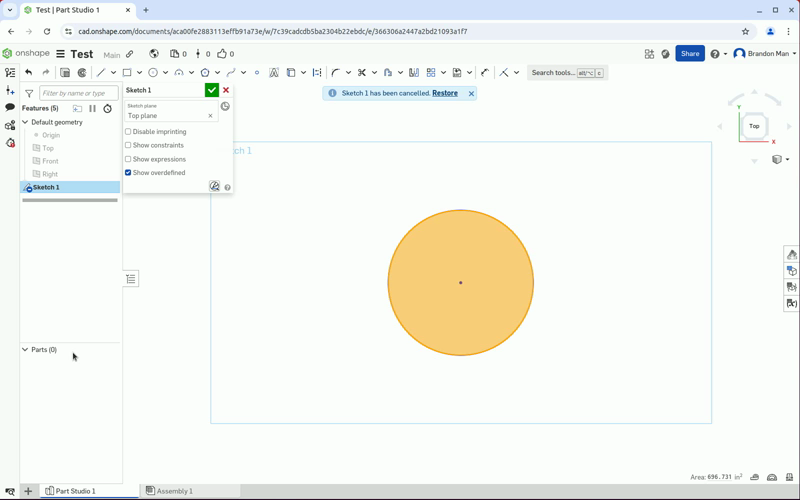
key(shift+e)
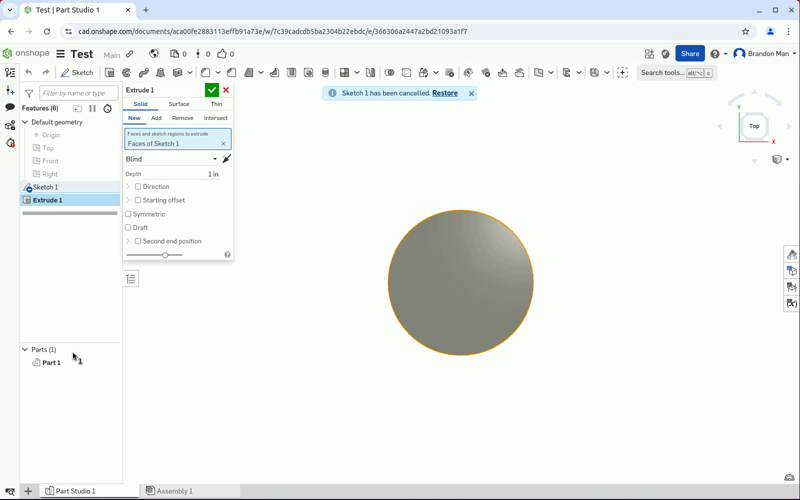
mouse_move(143, 106)
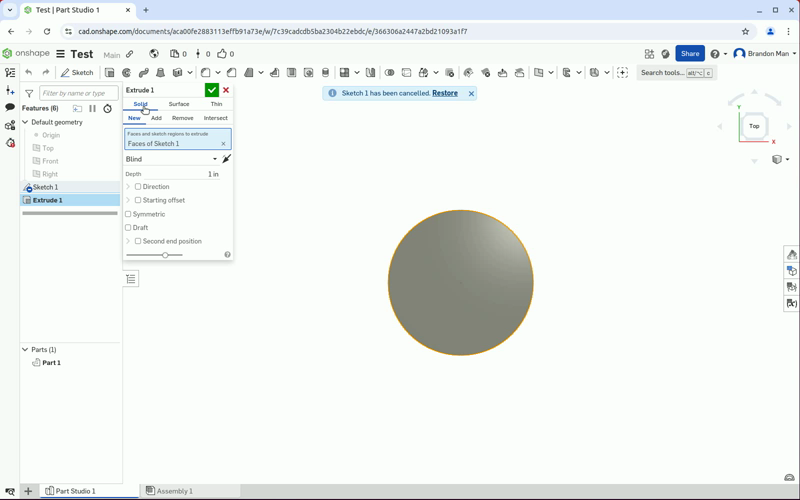
click(143, 106)
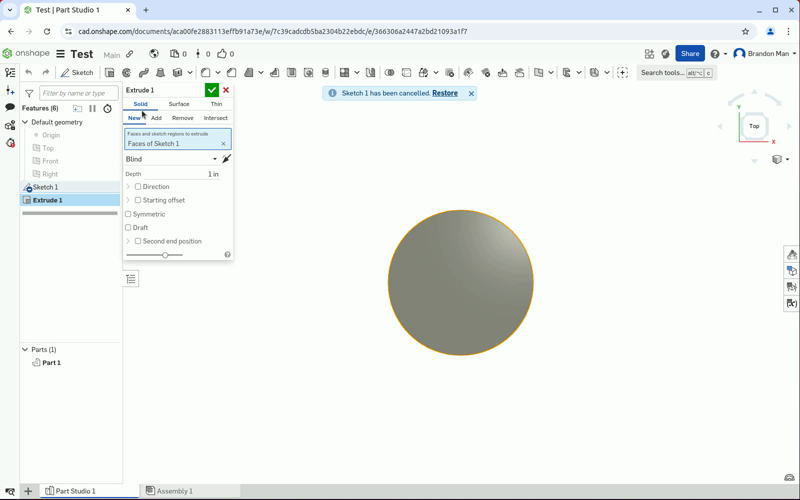
mouse_move(137, 120)
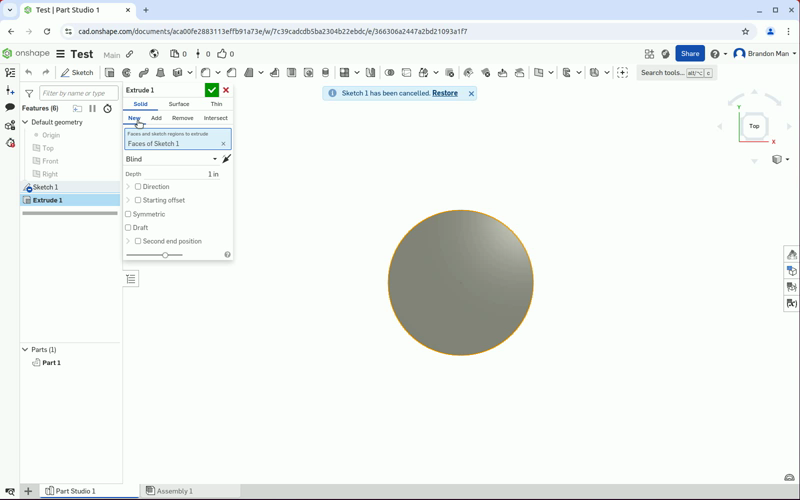
click(137, 120)
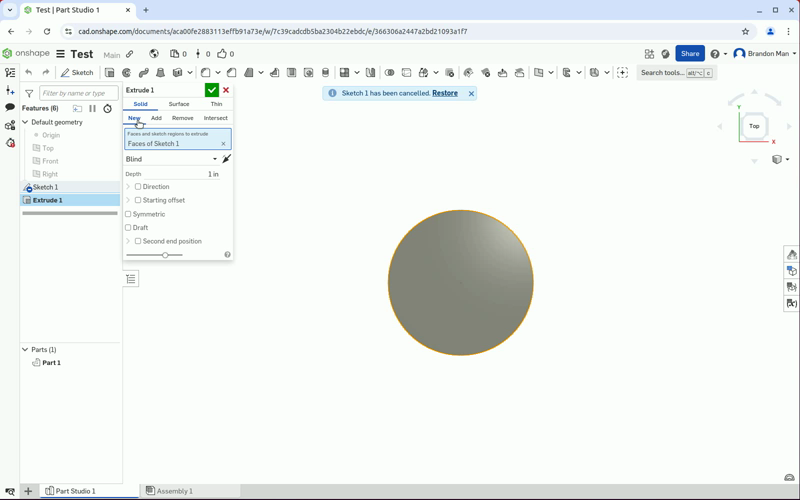
key(tab, 4)
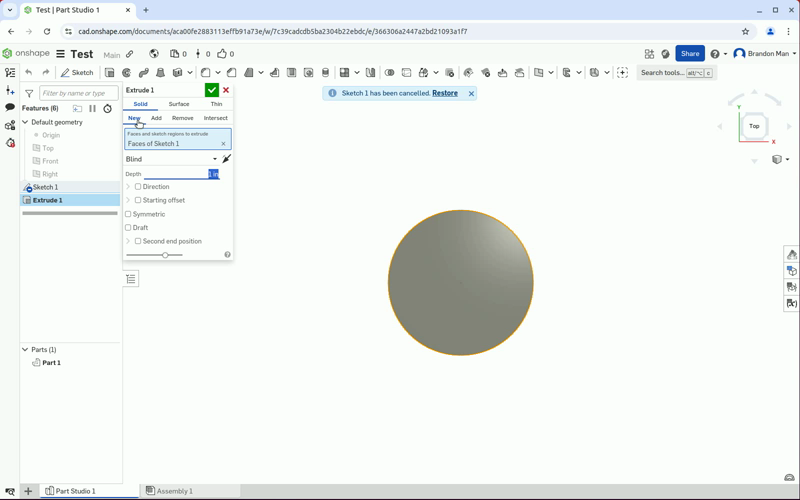
text(8.184)
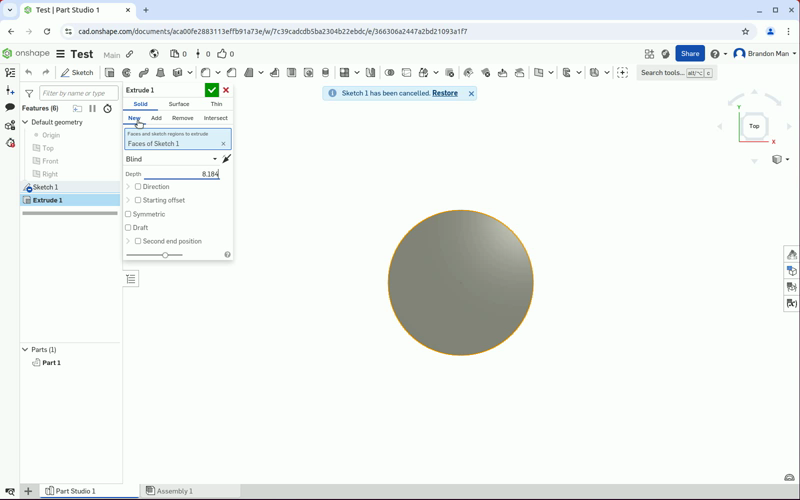
key(enter)
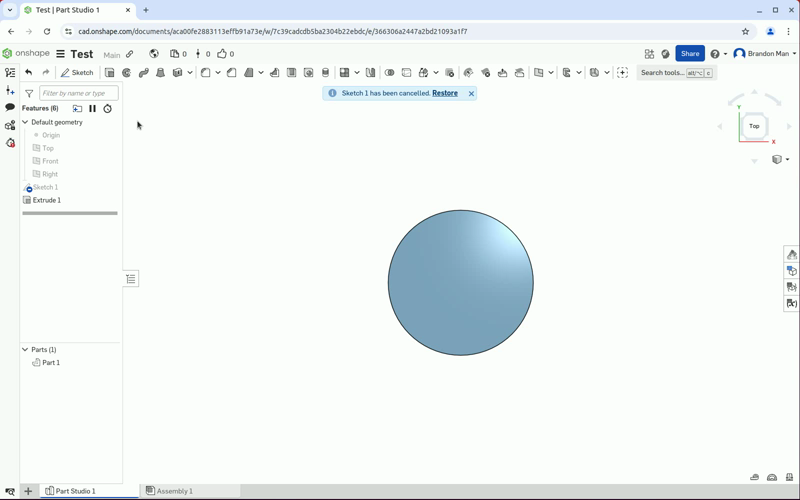
key(shift+h)
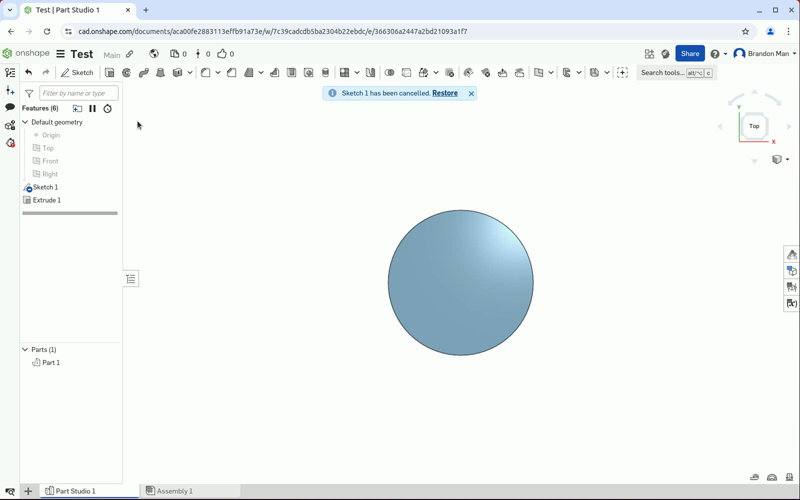
key(shift+h)
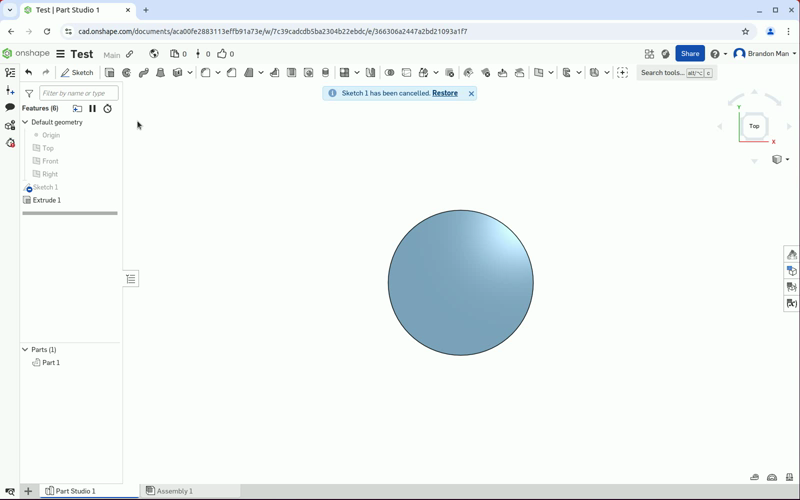
mouse_move(73, 189)
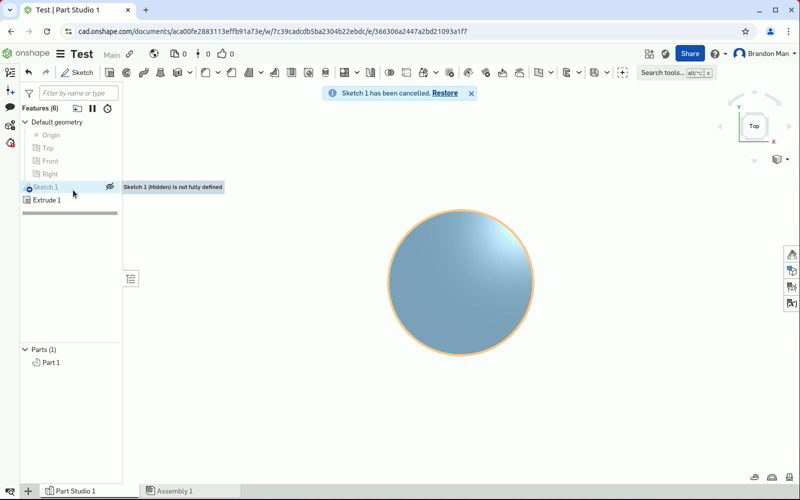
click(73, 189)
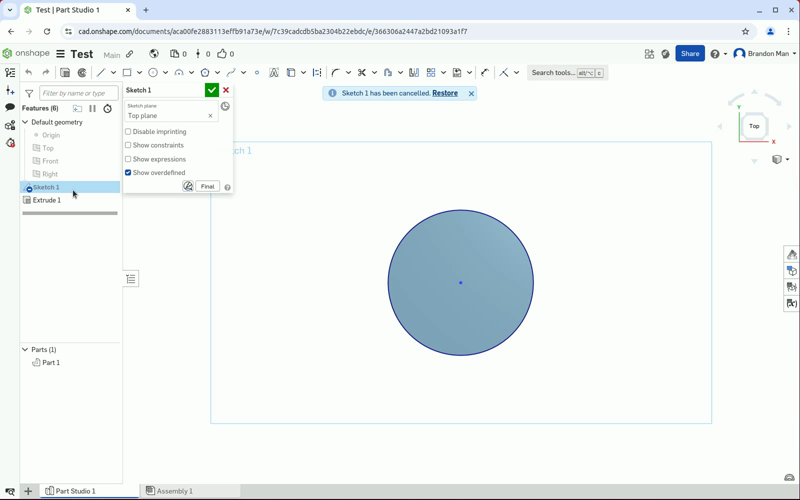
mouse_move(229, 92)
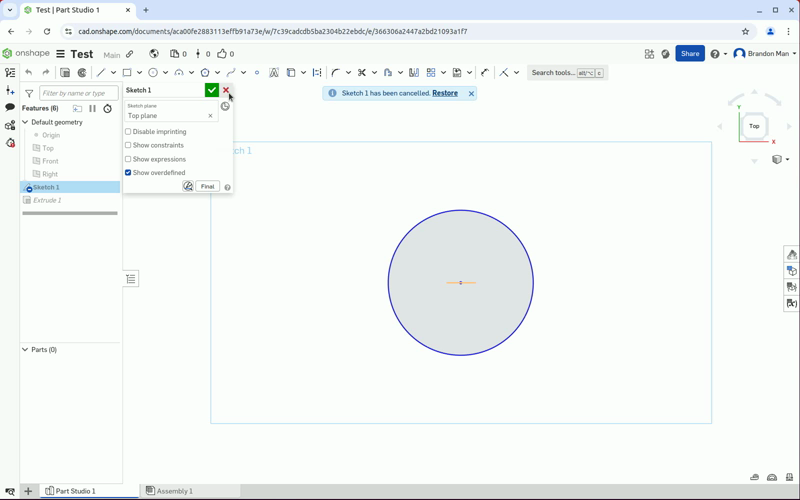
click(229, 92)
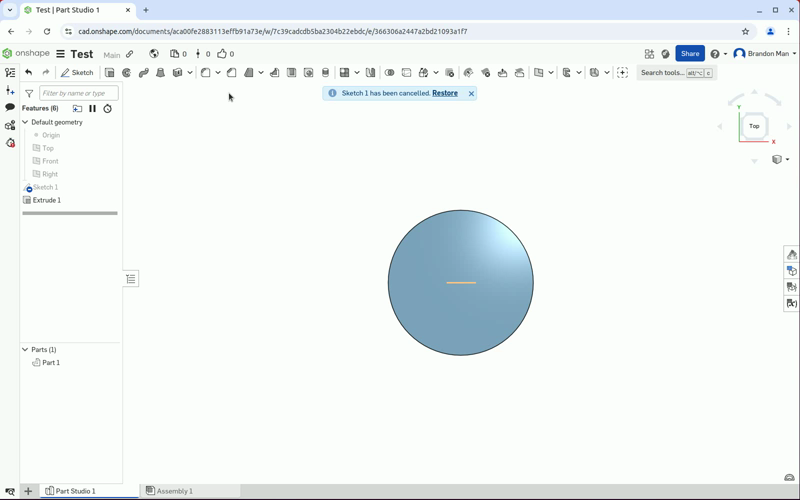
mouse_move(541, 75)
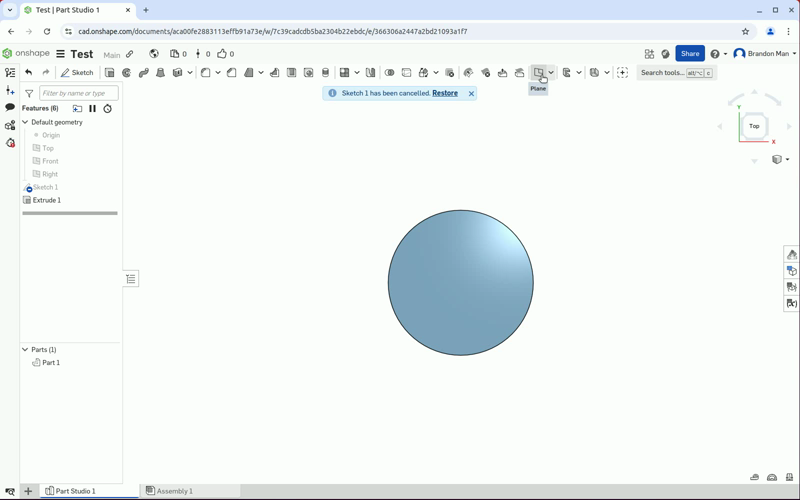
click(541, 75)
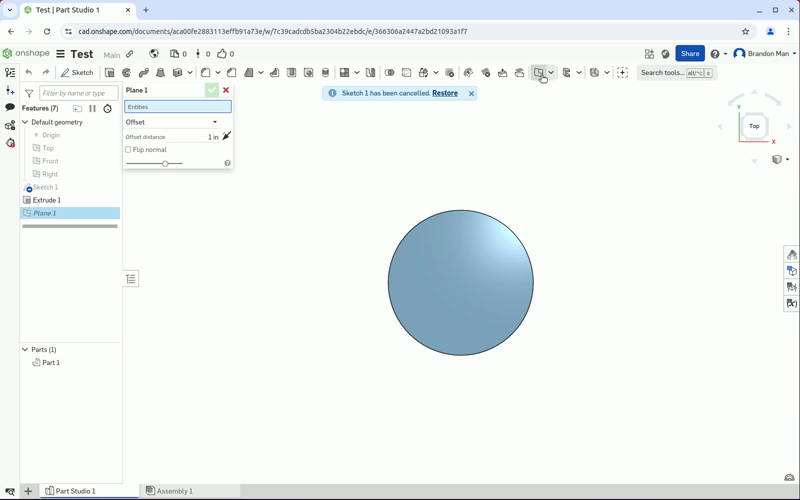
mouse_move(73, 150)
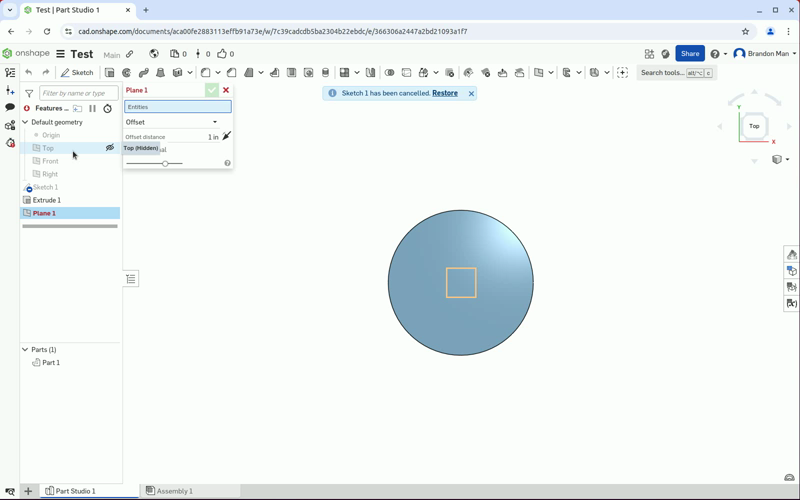
click(73, 150)
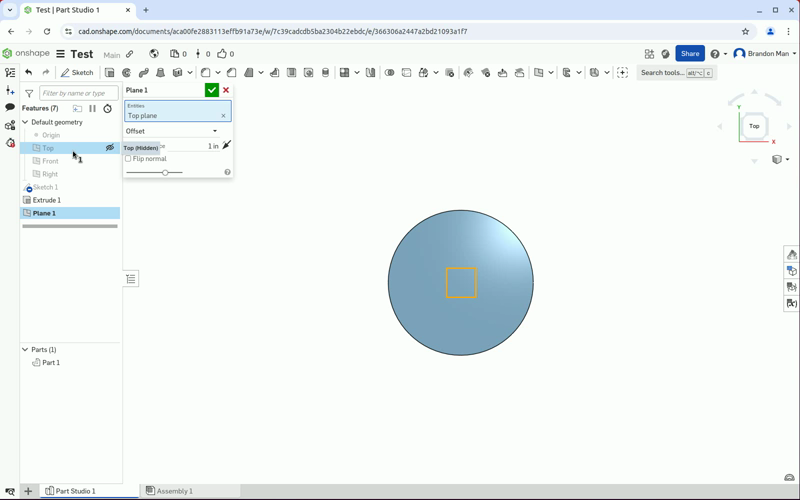
key(tab, 2)
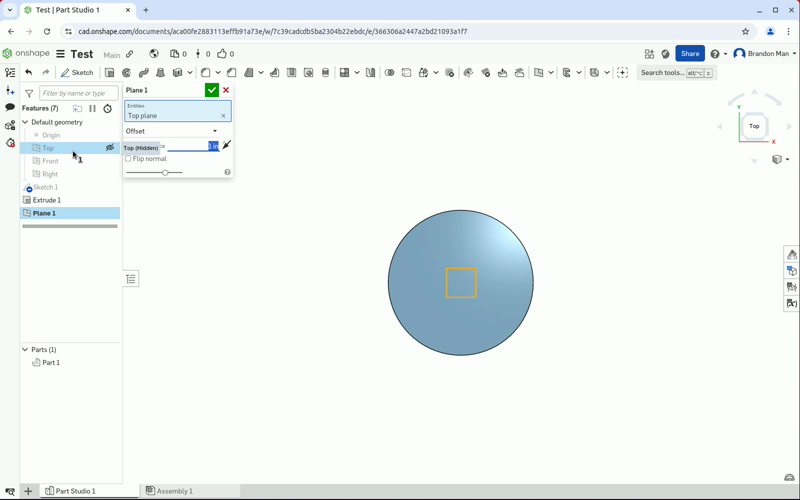
text(8.196)
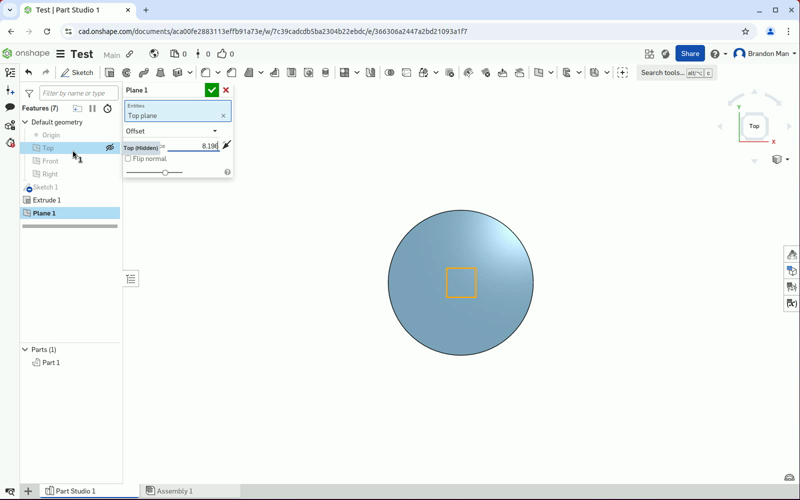
key(enter, 2)
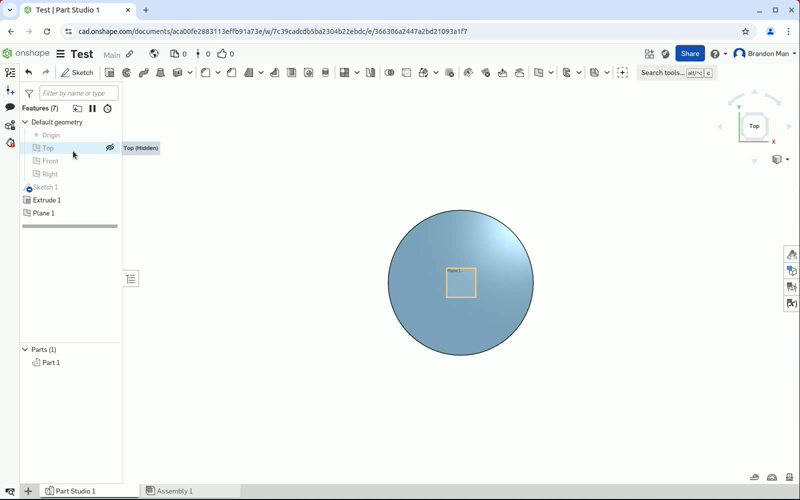
key(shift+s)
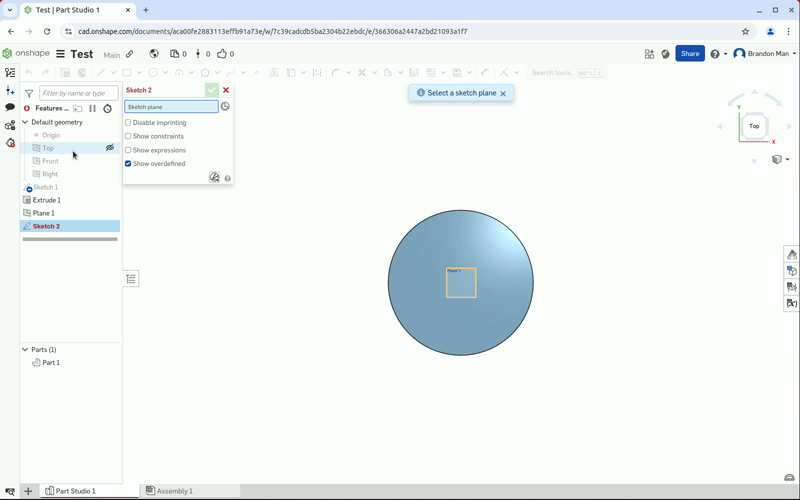
mouse_move(73, 215)
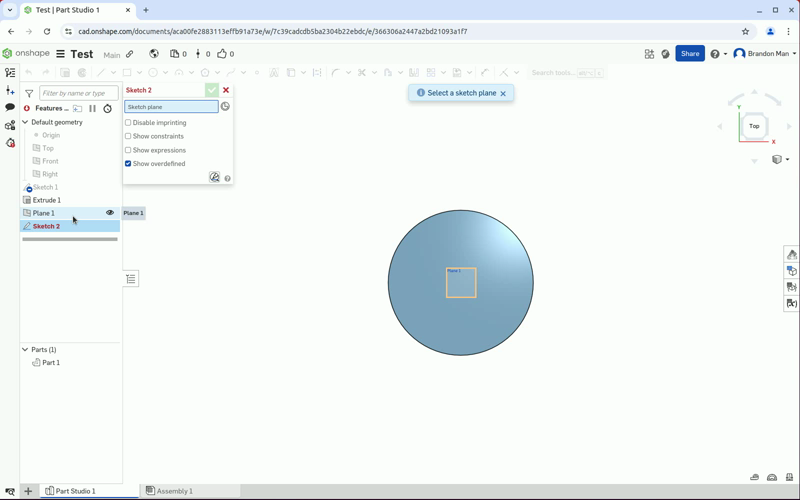
click(73, 215)
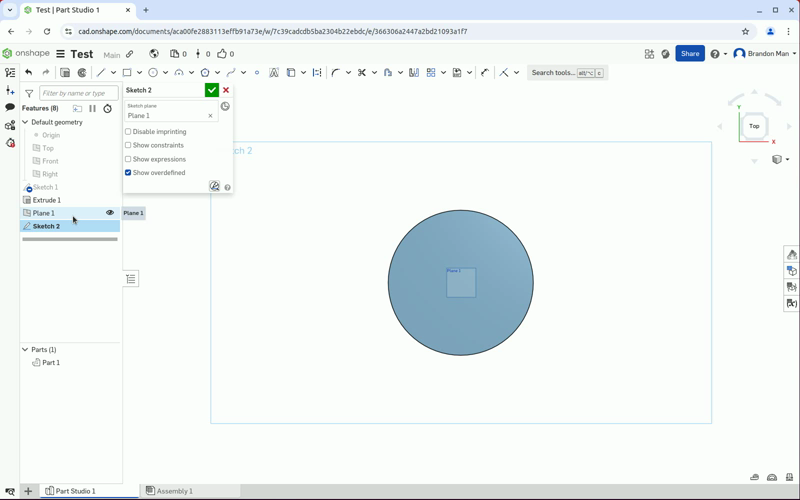
mouse_move(73, 352)
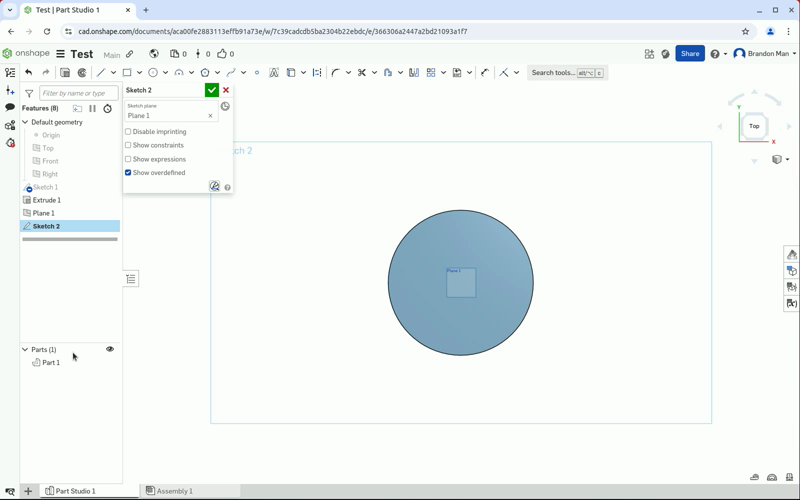
key(y)
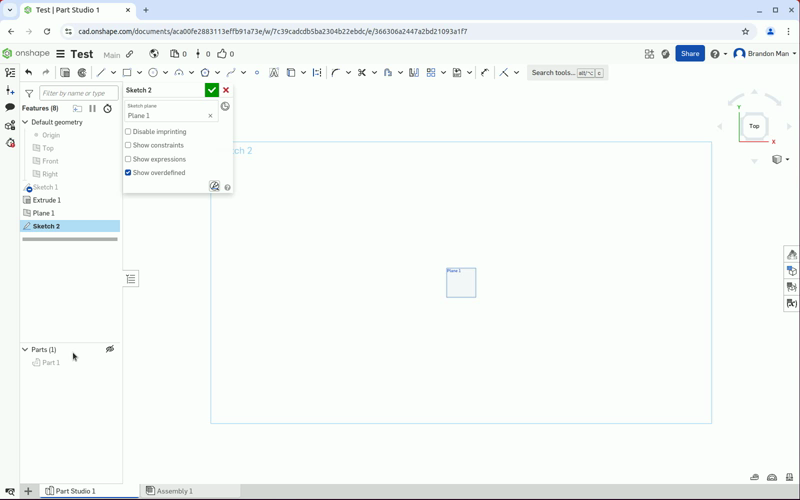
key(c)
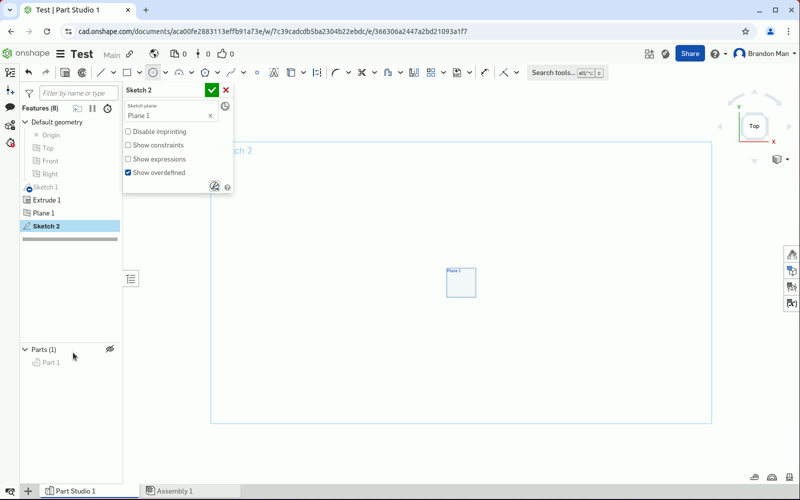
key_down(shift)
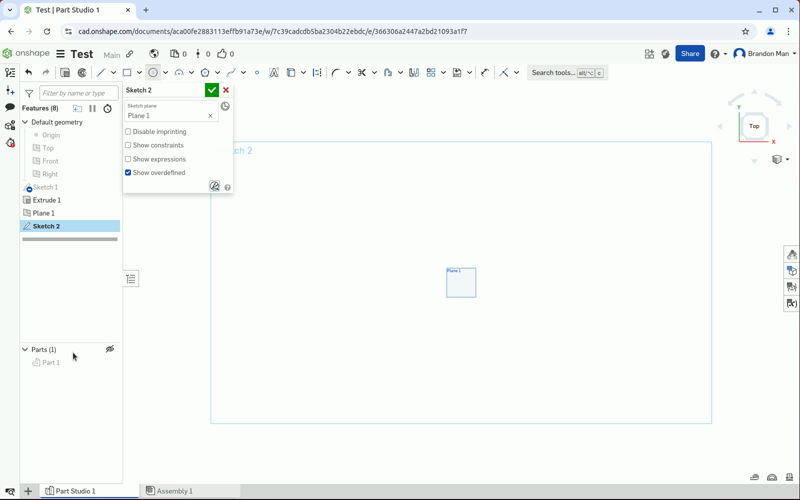
mouse_move(460, 282)
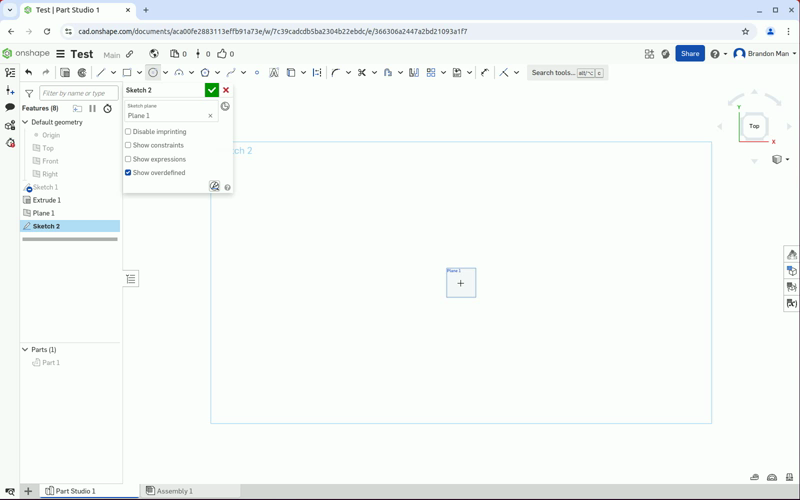
click(460, 282)
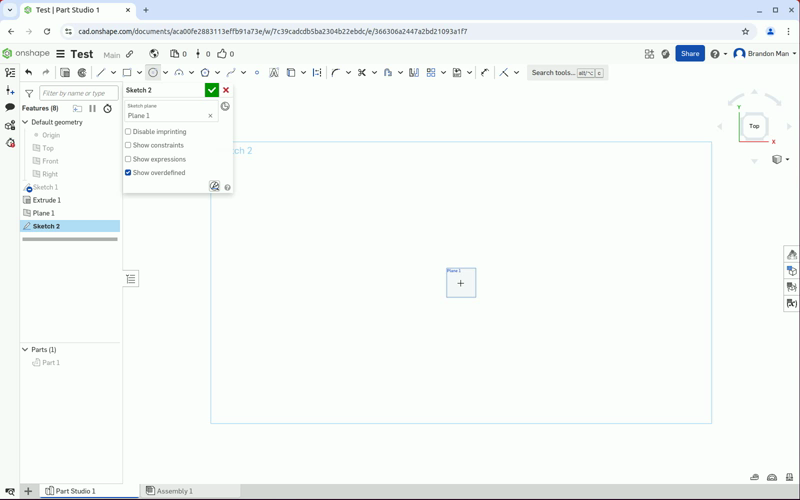
key_up(shift)
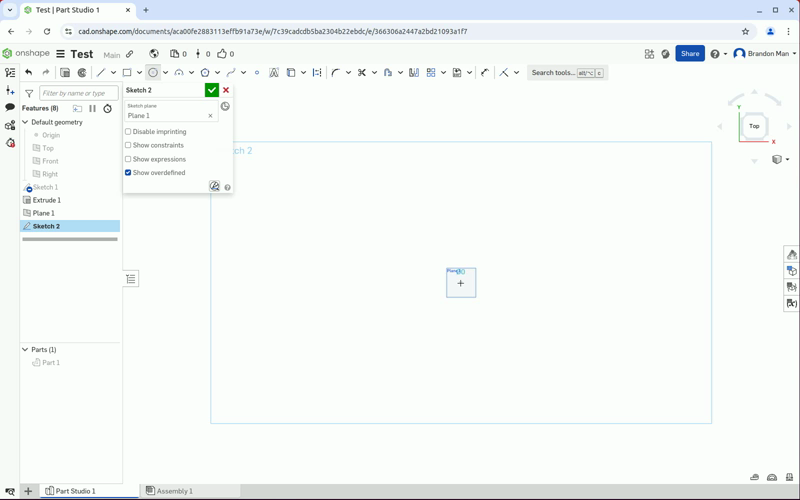
mouse_move(511, 282)
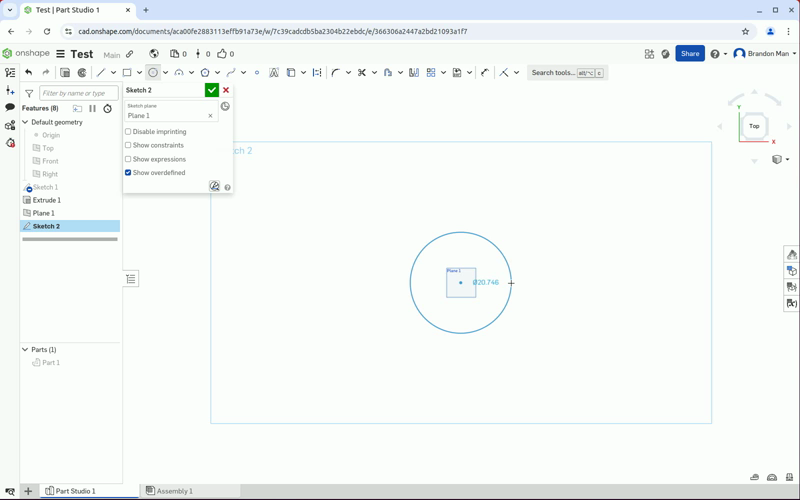
click(511, 282)
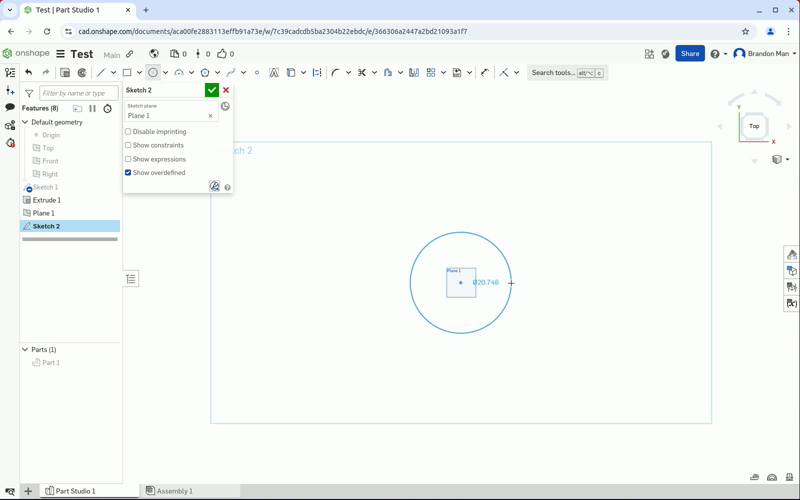
key(esc)
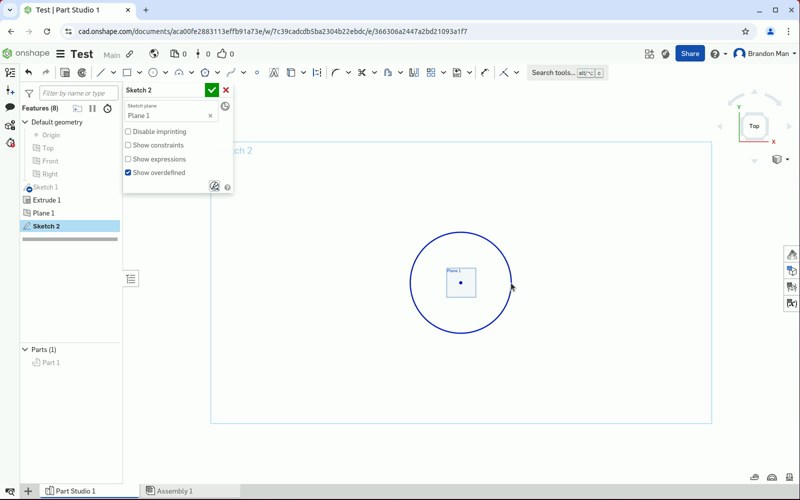
mouse_move(457, 289)
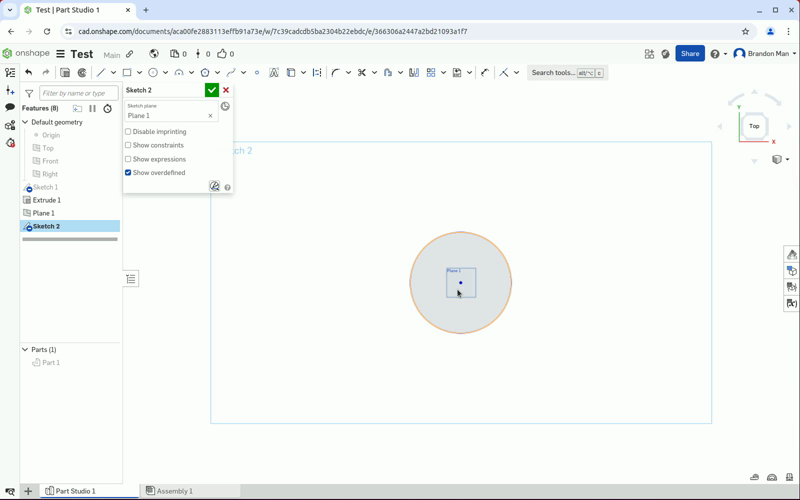
click(457, 289)
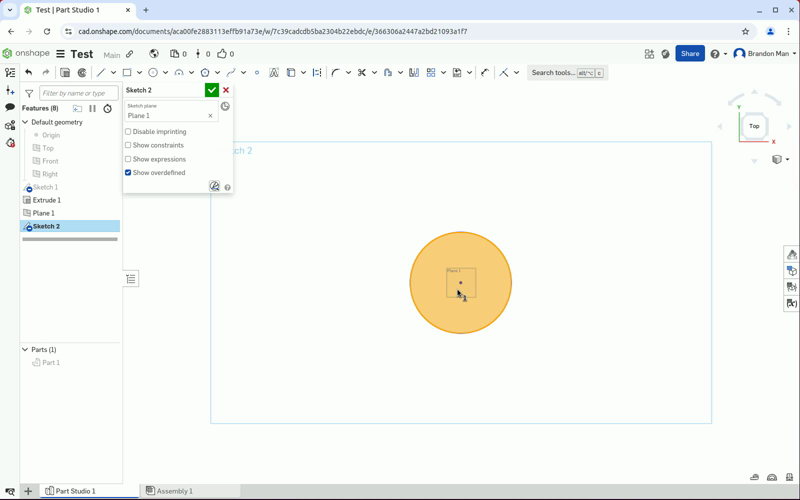
mouse_move(73, 352)
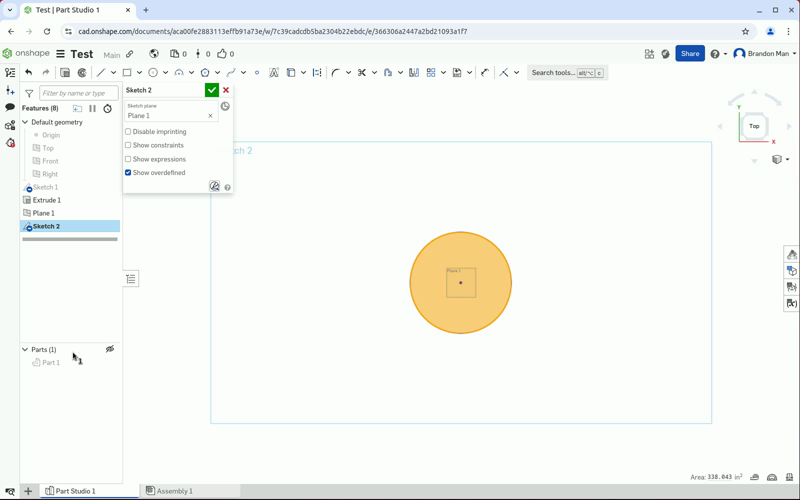
key(shift+y)
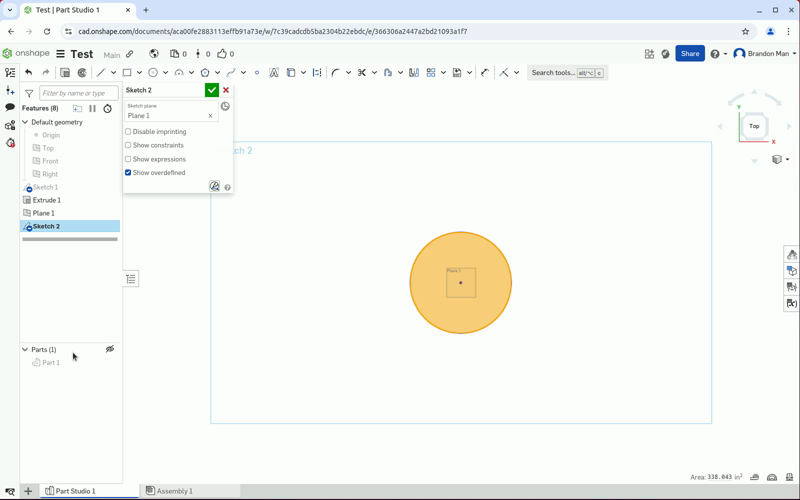
key(shift+e)
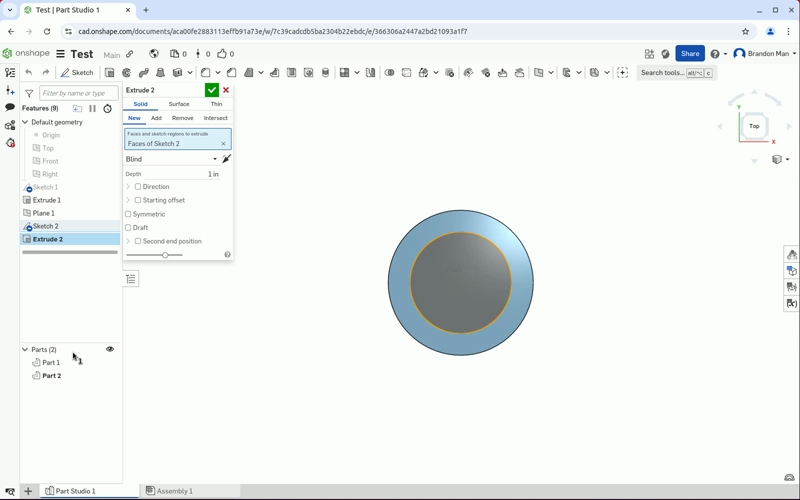
mouse_move(143, 106)
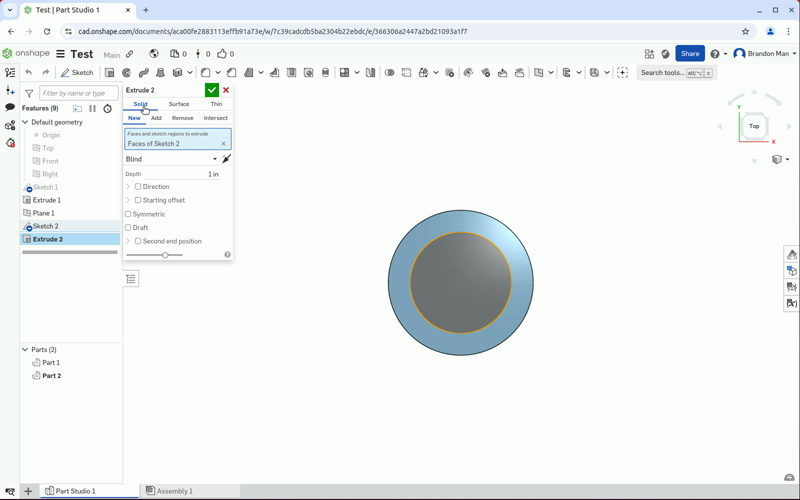
click(143, 106)
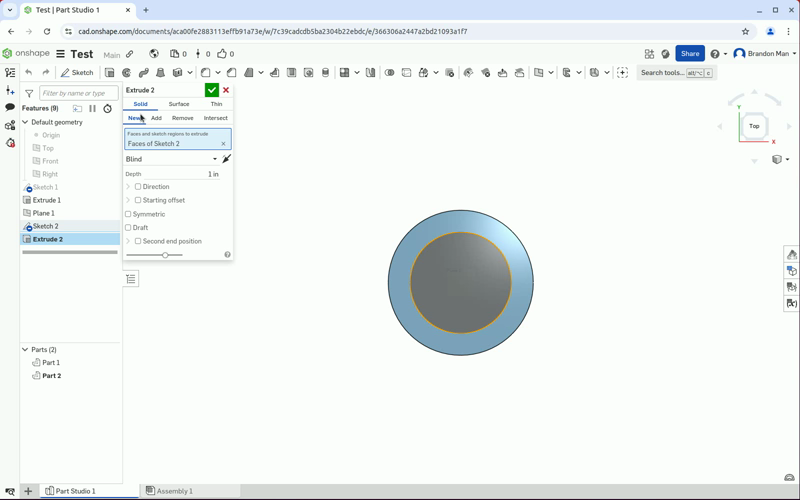
mouse_move(137, 120)
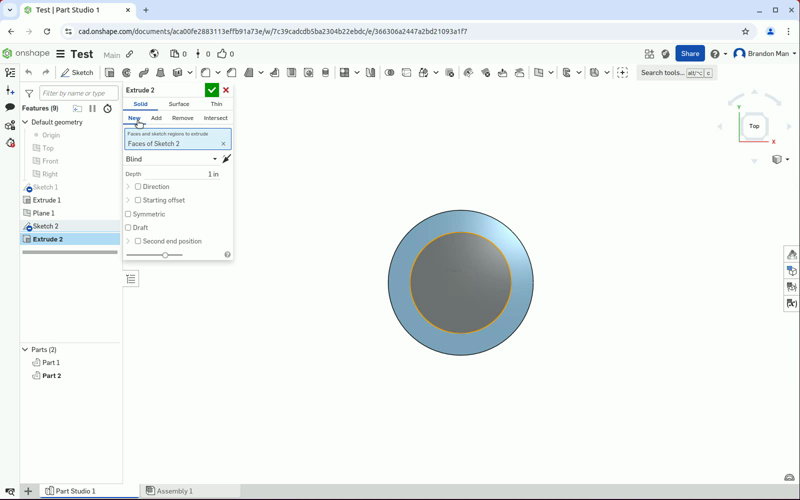
click(137, 120)
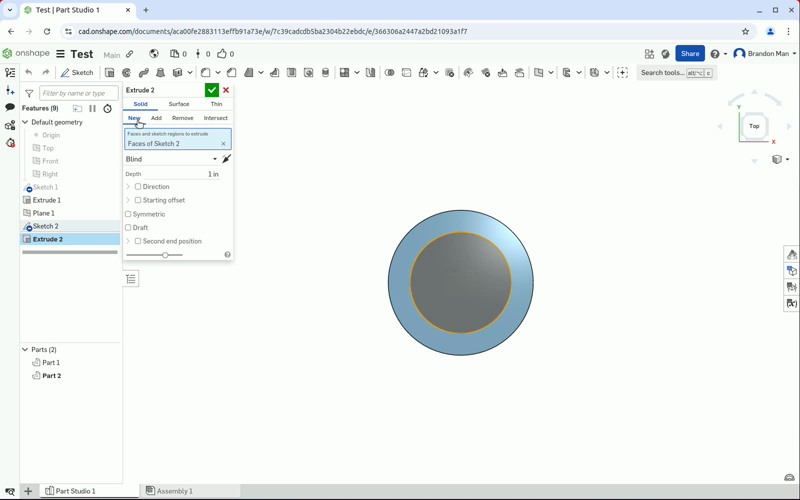
key(tab, 4)
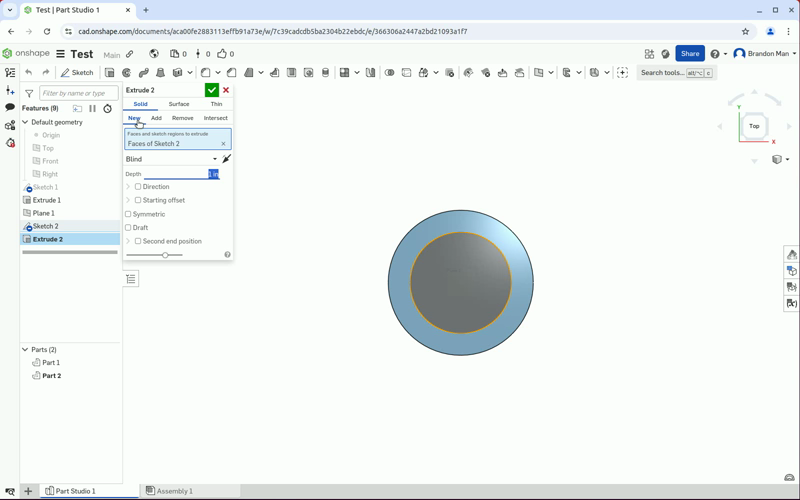
text(11.554)
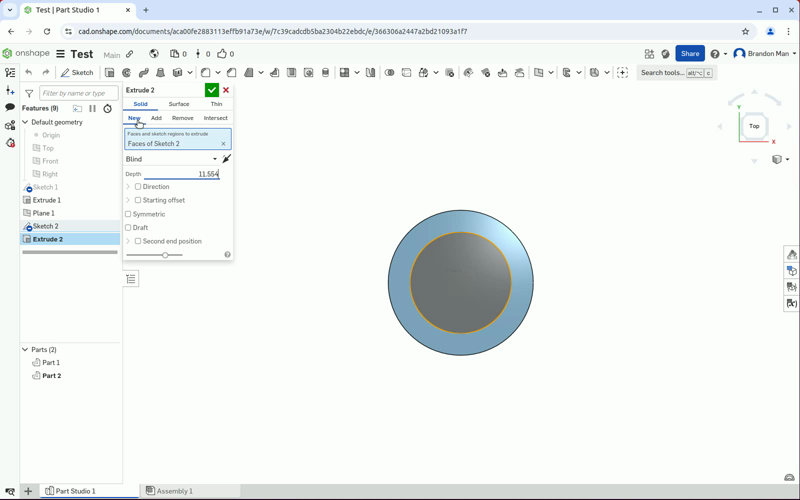
key(enter)
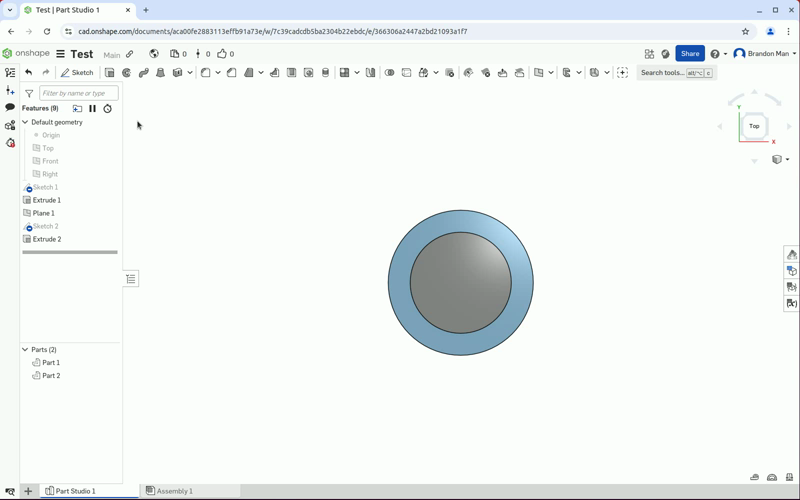
key(shift+h)
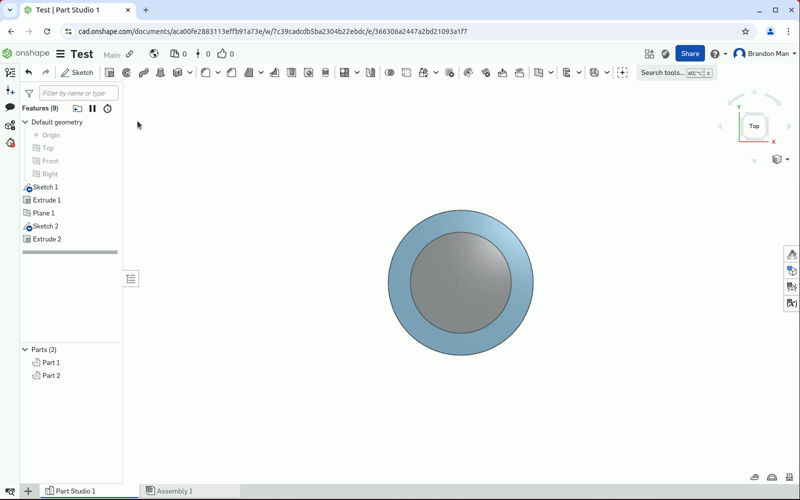
key(shift+h)
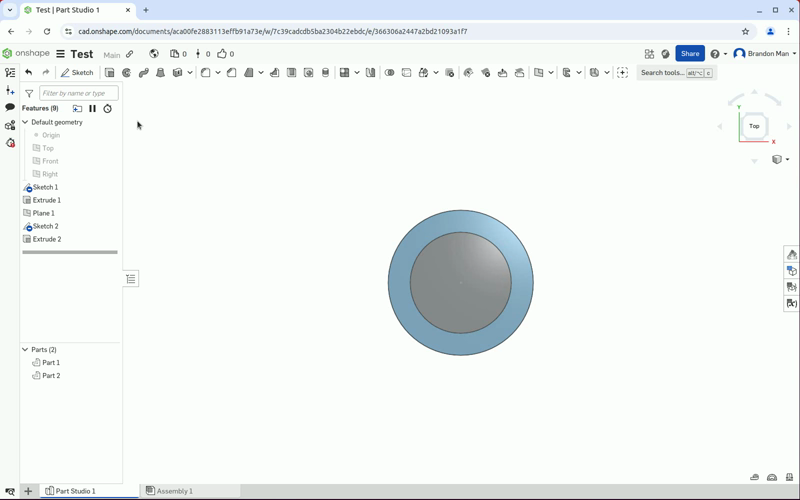
key(shift+7)
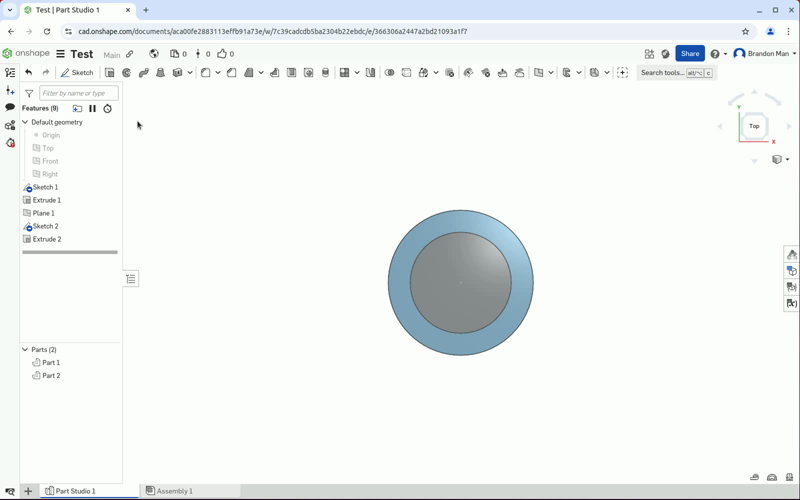
key(up, 3)
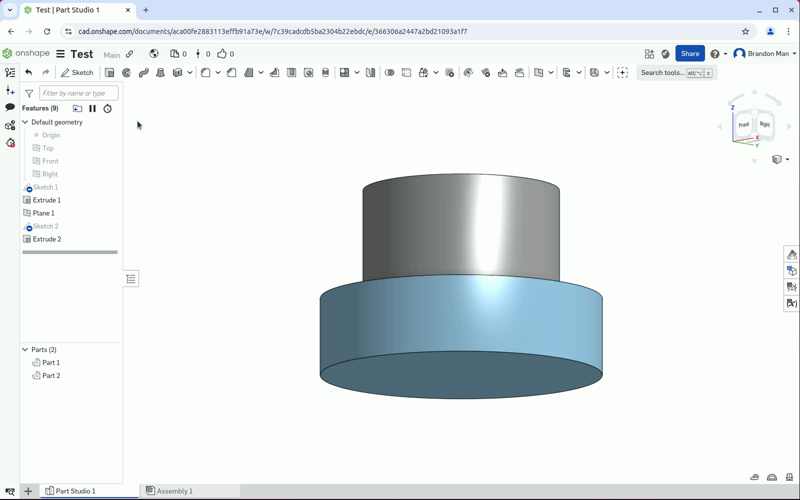
key(left, 3)
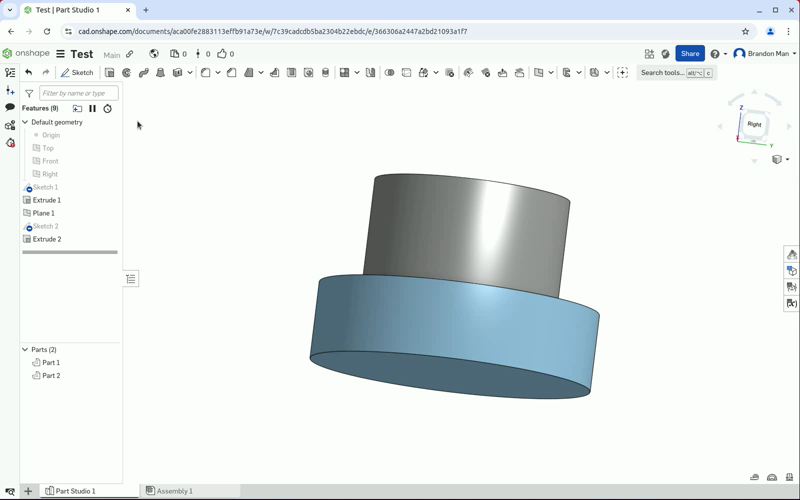
key(right, 3)
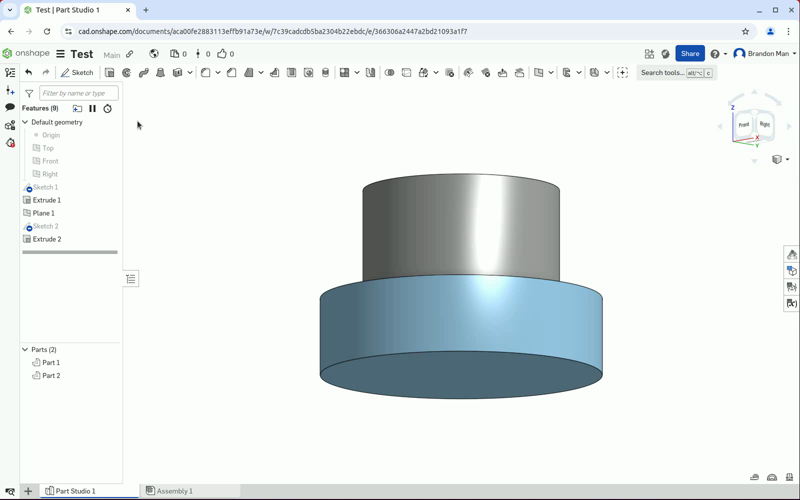
key(down, 3)
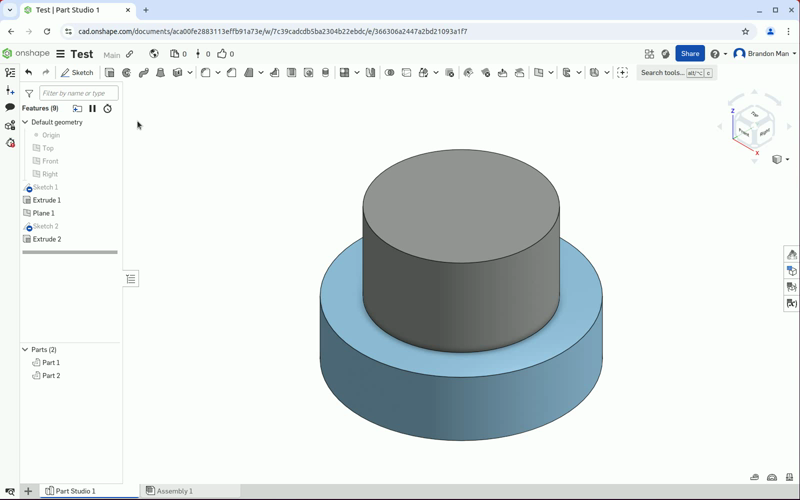
mouse_move(73, 189)
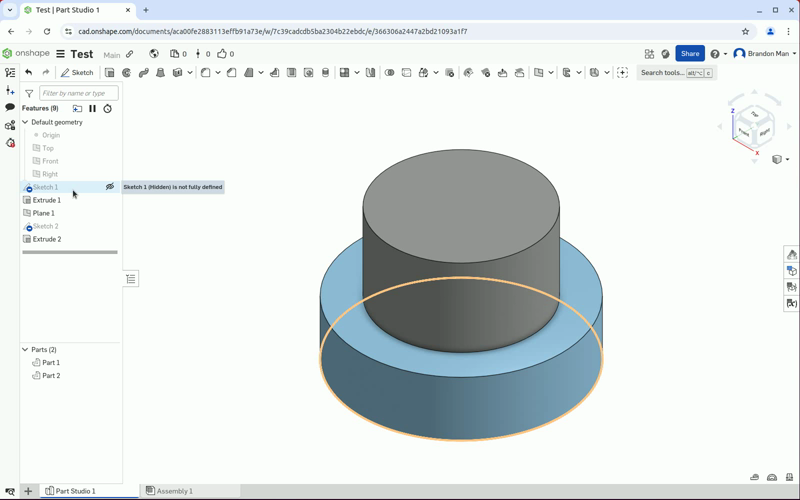
click(73, 189)